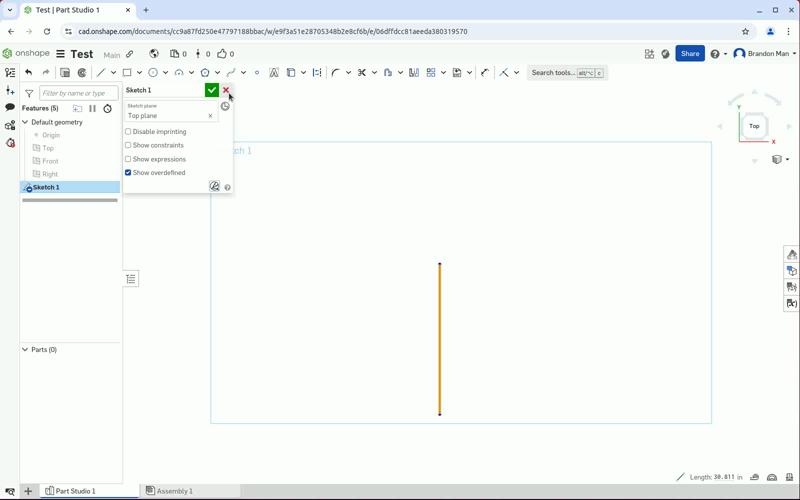
key(shift+h)
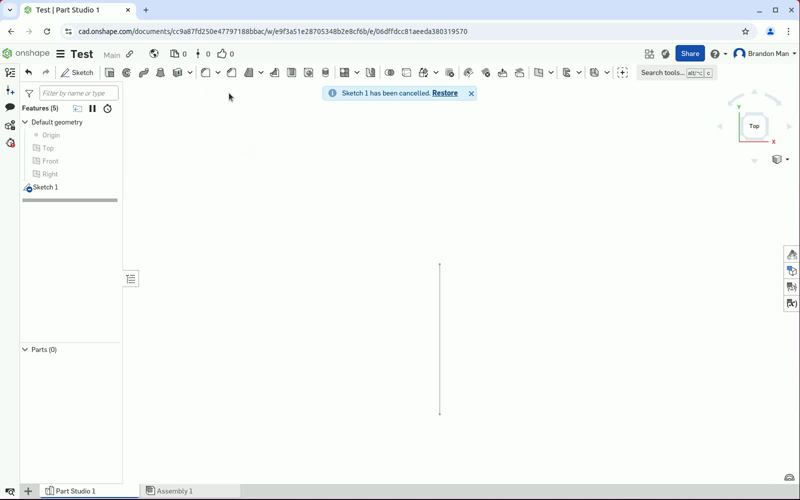
key(shift+s)
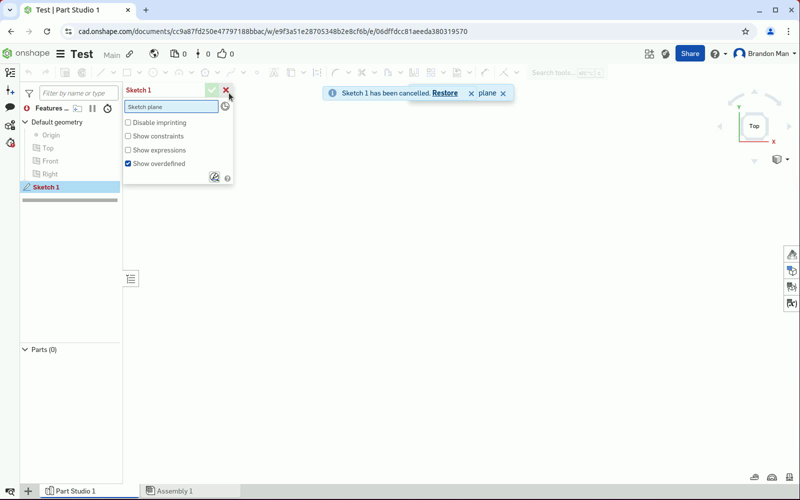
mouse_move(73, 150)
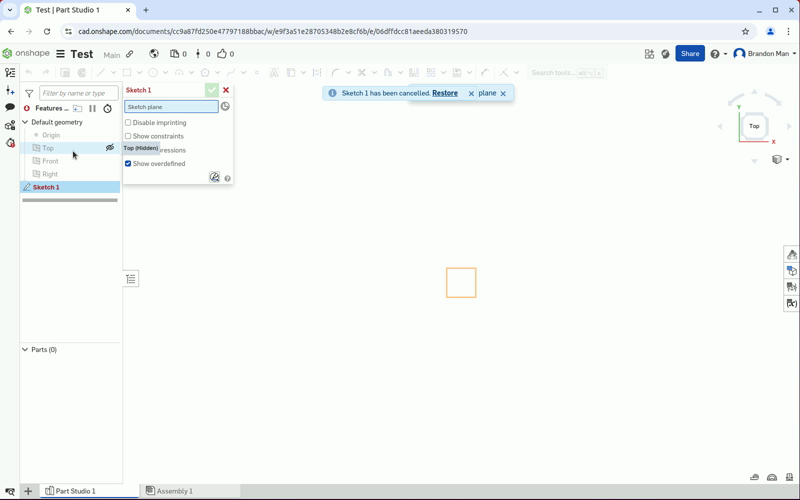
click(73, 150)
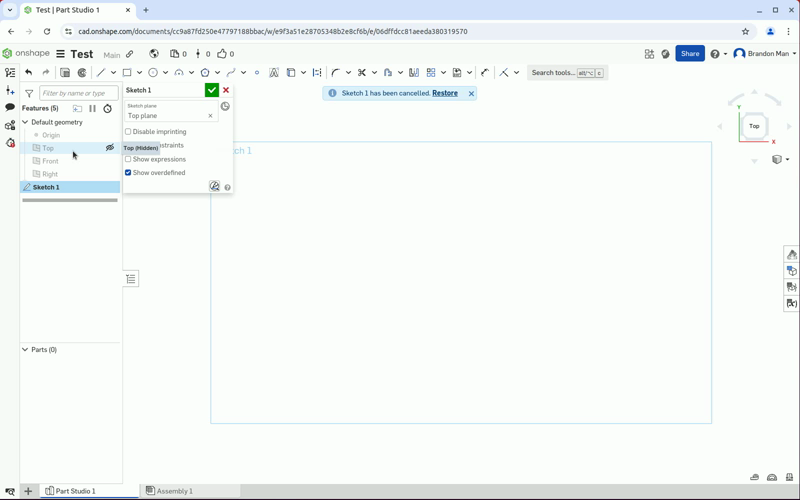
mouse_move(73, 352)
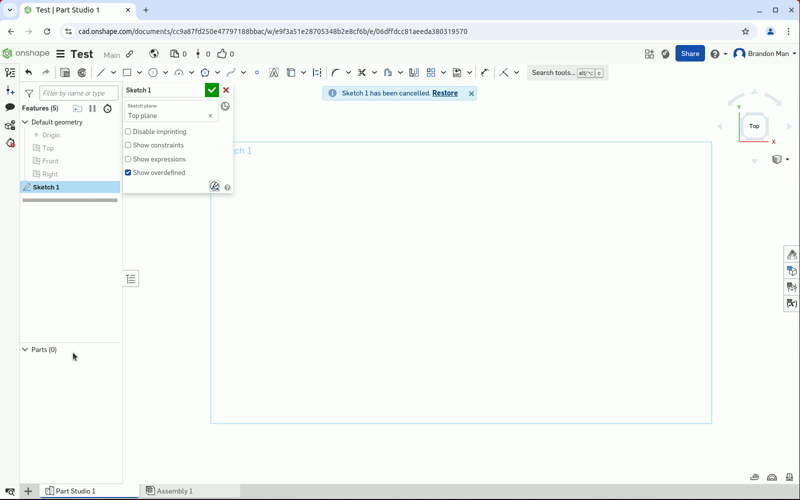
key(y)
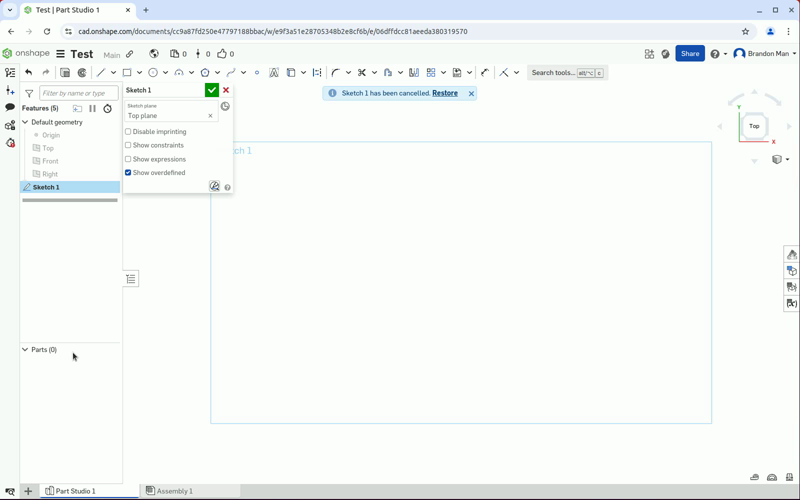
key(c)
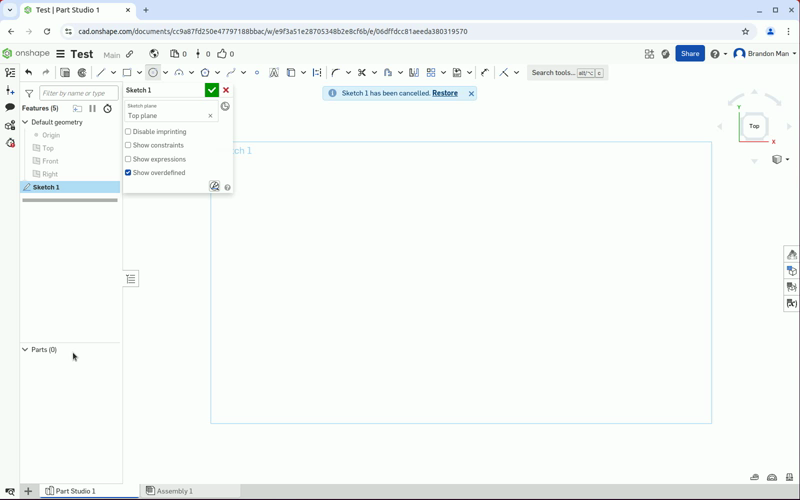
key_down(shift)
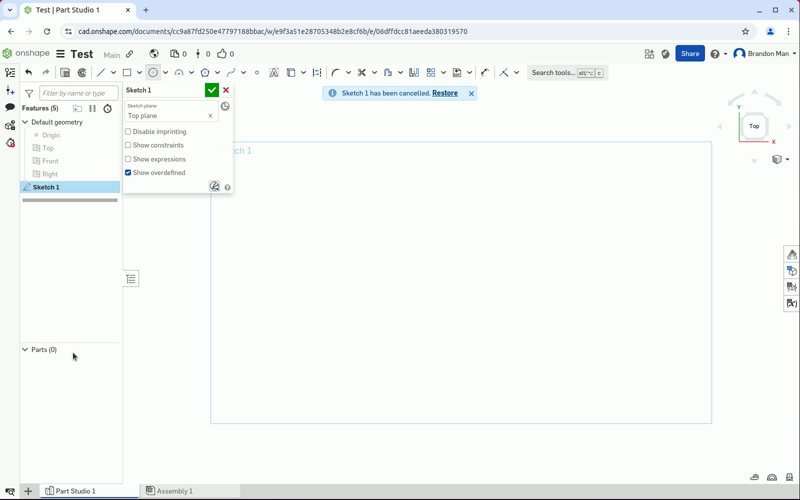
mouse_move(461, 282)
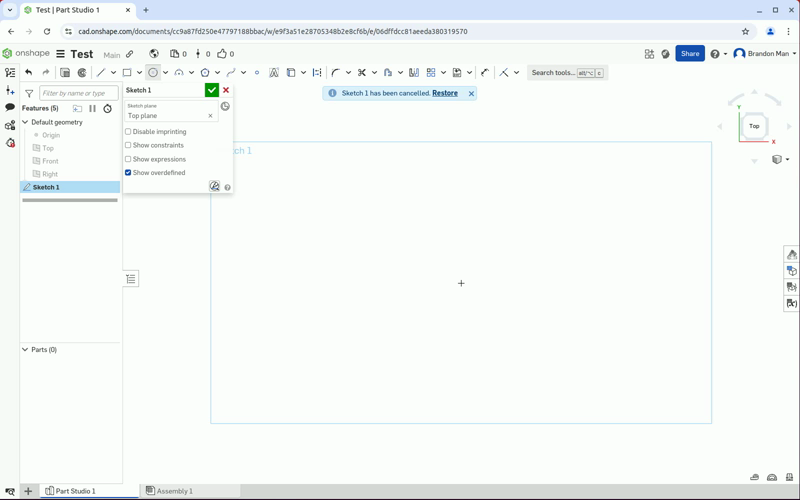
click(461, 282)
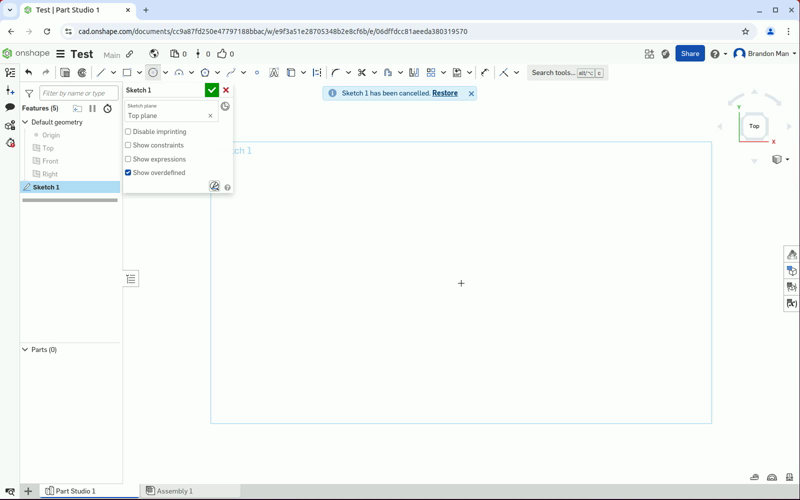
key_up(shift)
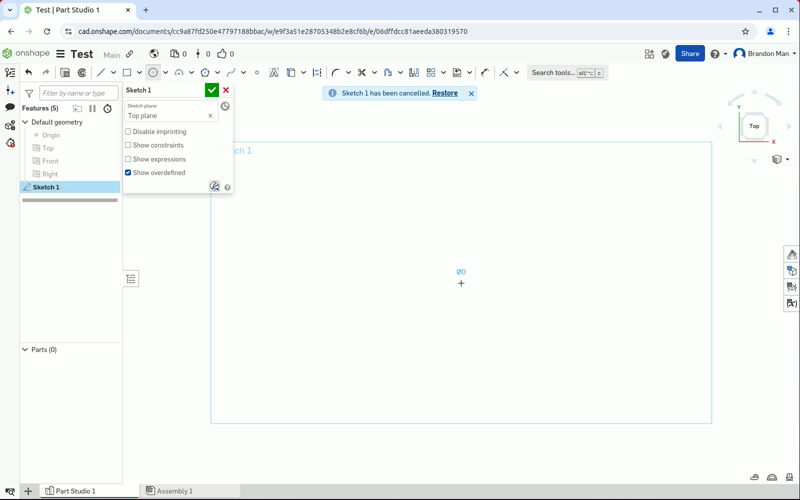
mouse_move(574, 282)
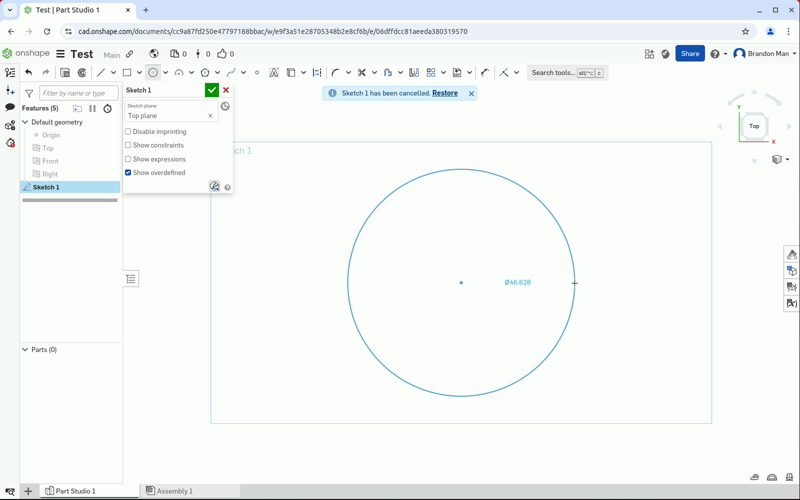
click(574, 282)
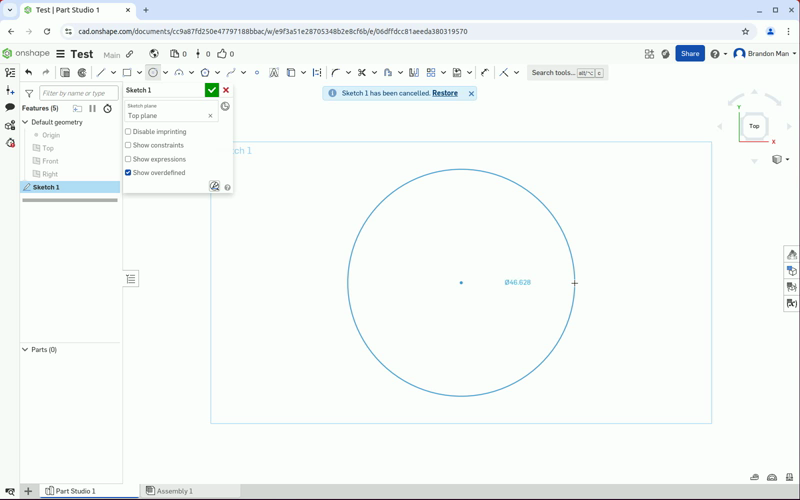
key(esc)
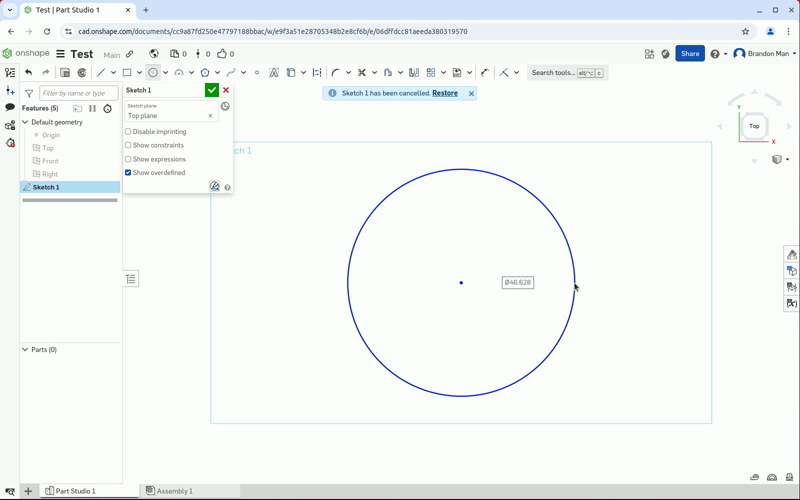
key(c)
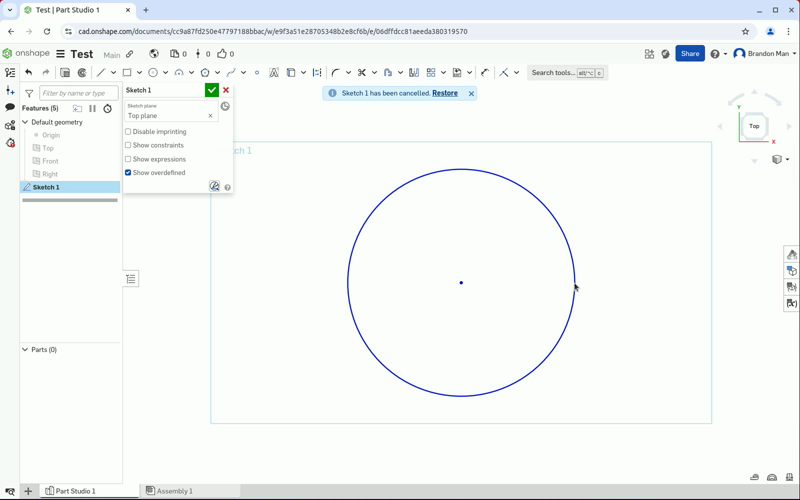
key_down(shift)
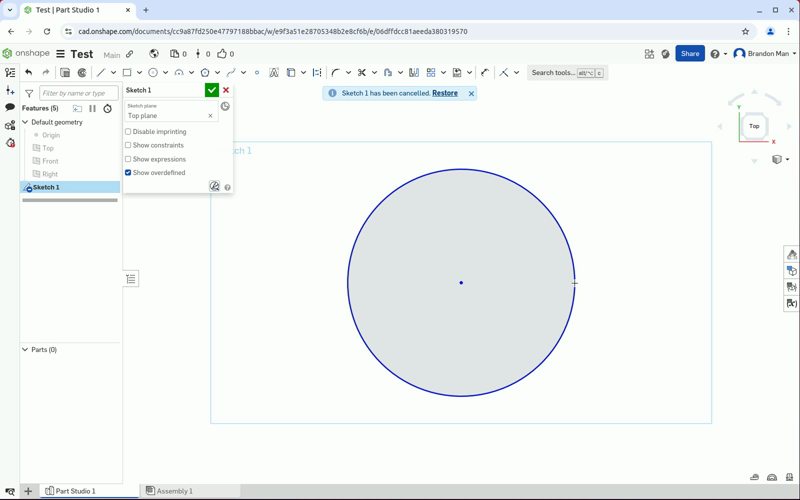
mouse_move(461, 282)
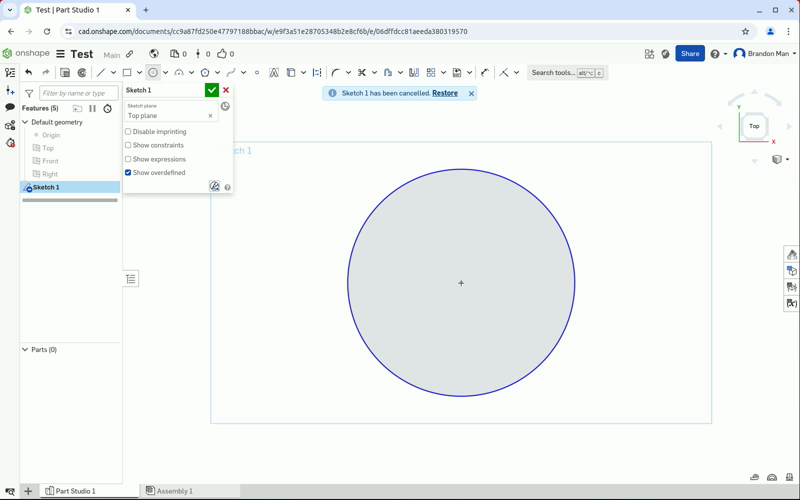
click(461, 282)
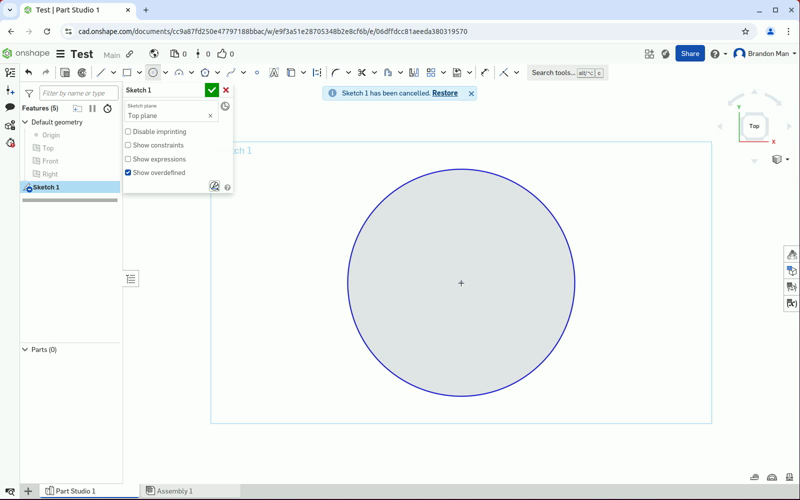
key_up(shift)
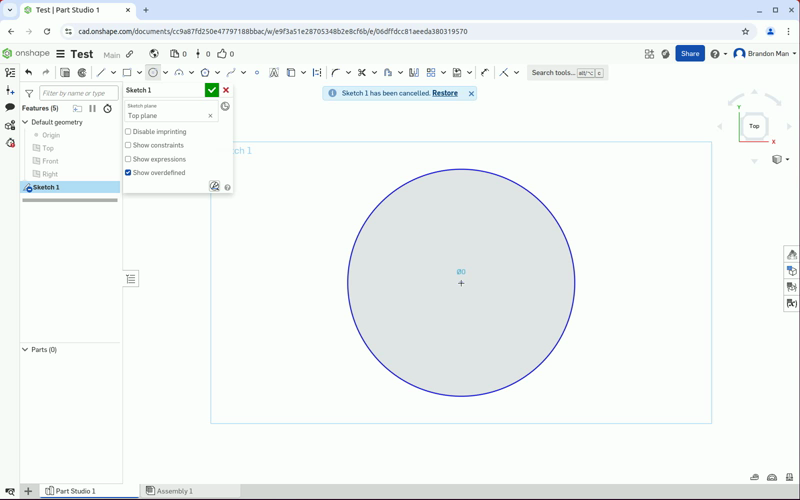
mouse_move(560, 282)
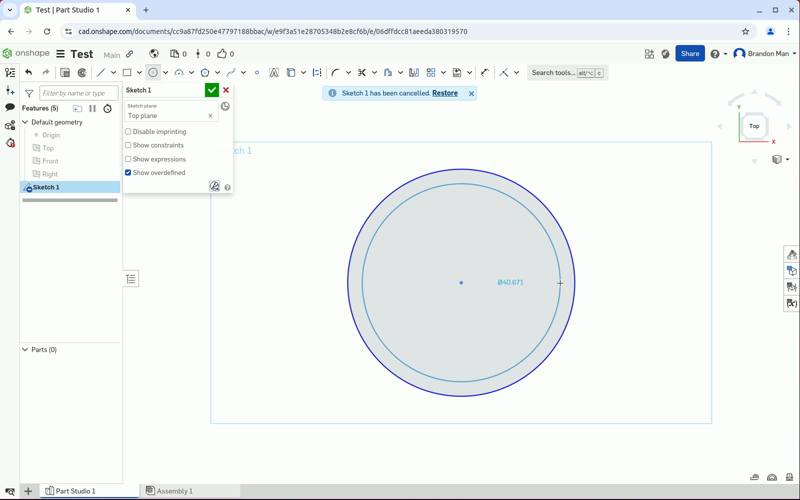
click(560, 282)
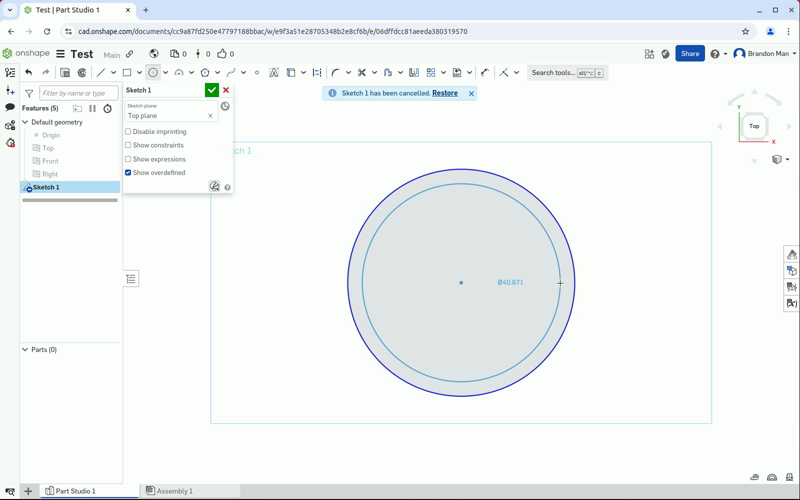
key(esc)
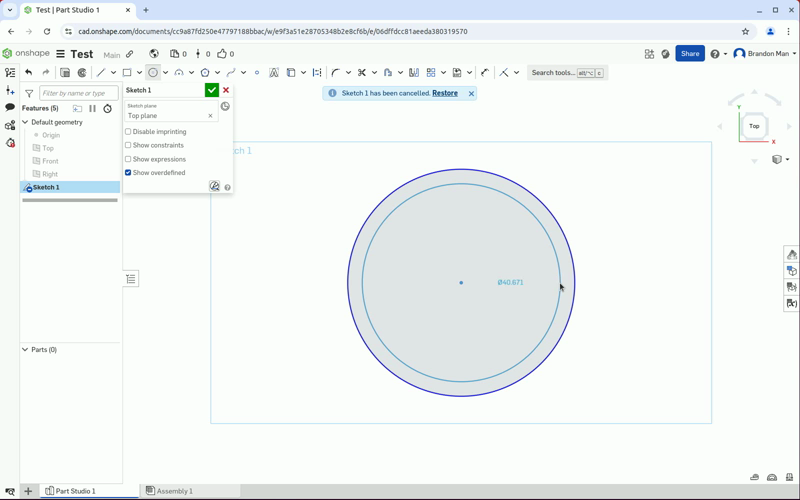
mouse_move(444, 178)
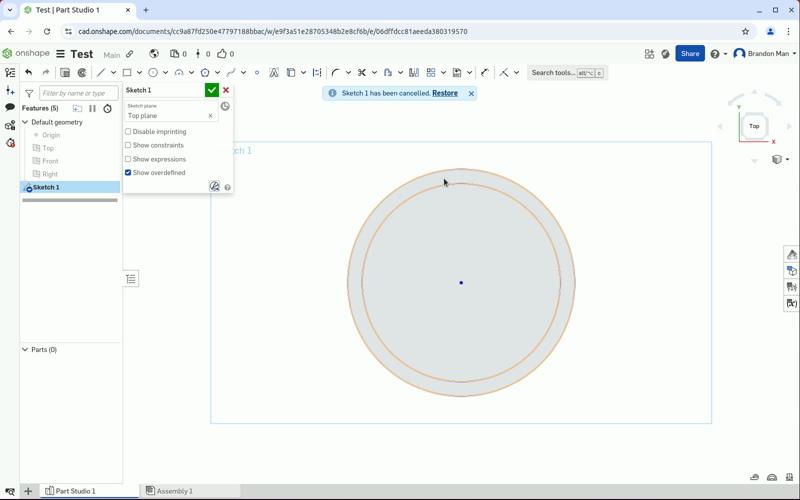
click(444, 178)
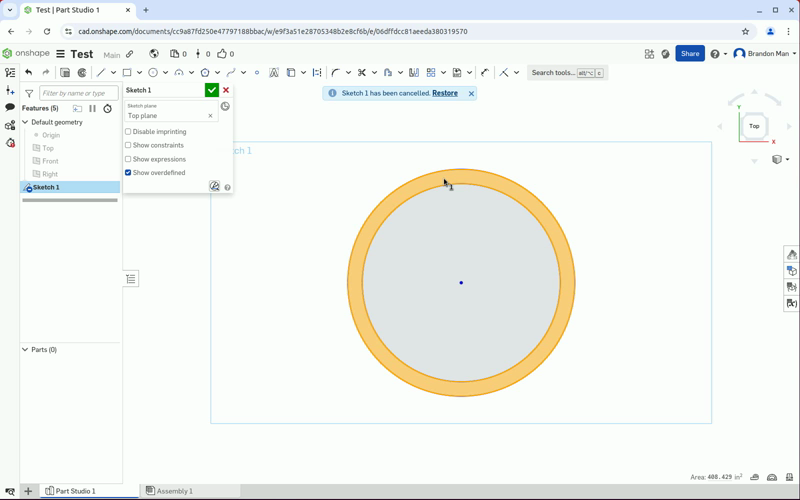
mouse_move(73, 352)
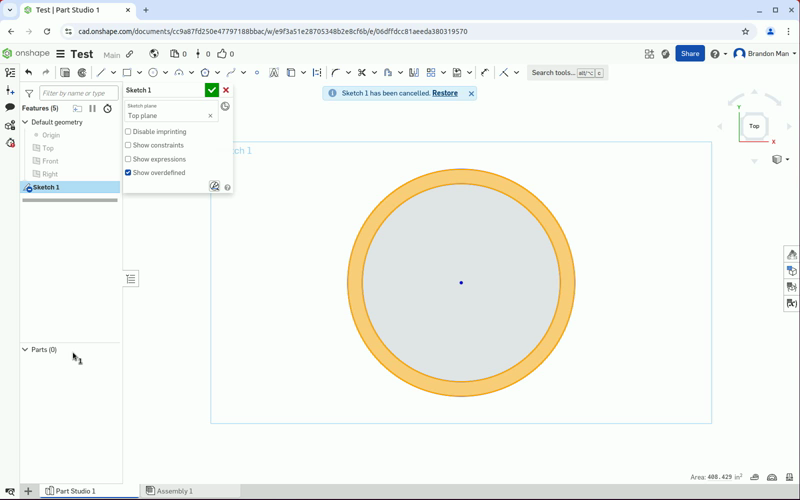
key(shift+y)
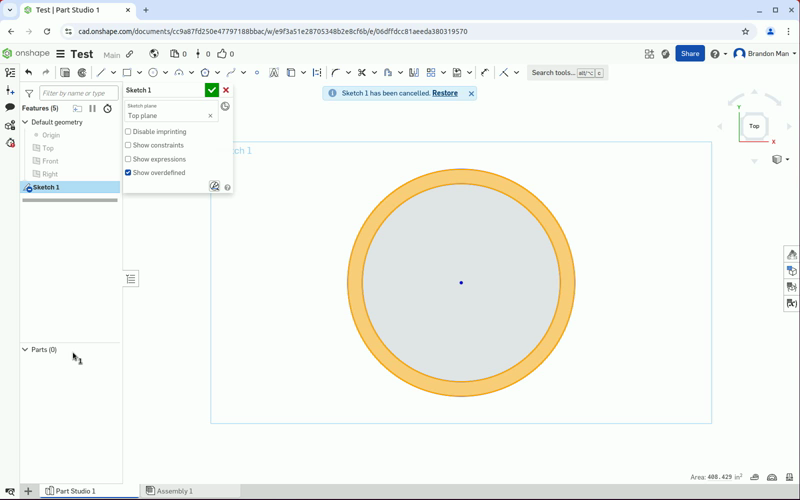
key(shift+e)
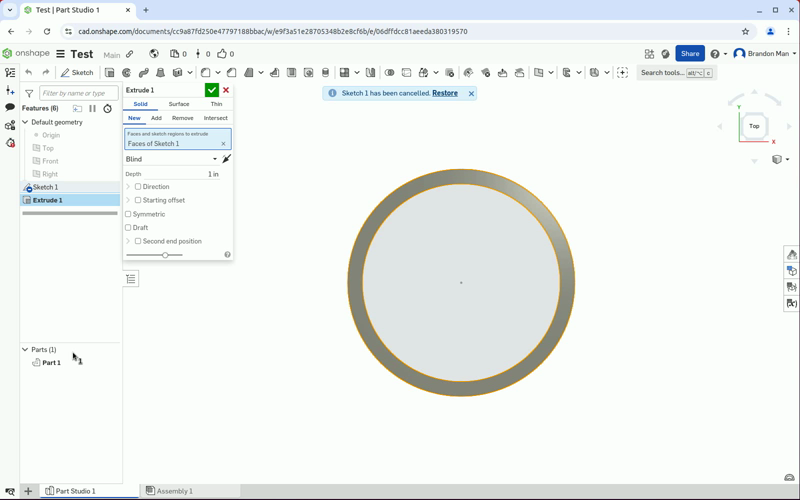
mouse_move(143, 106)
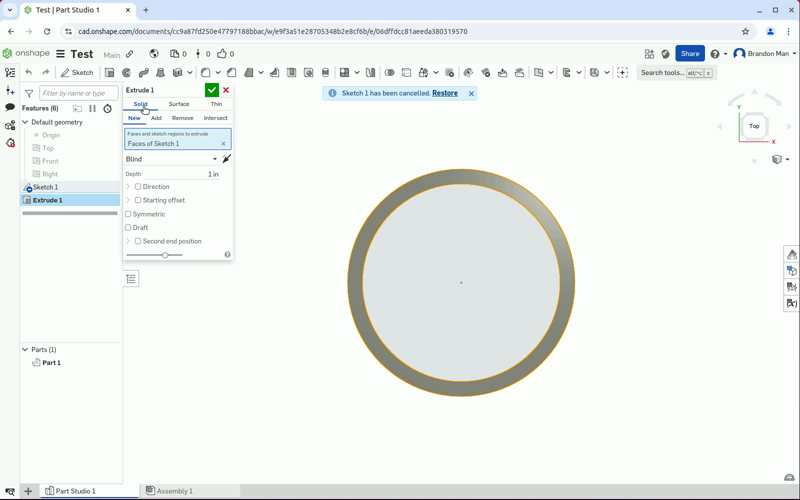
click(143, 106)
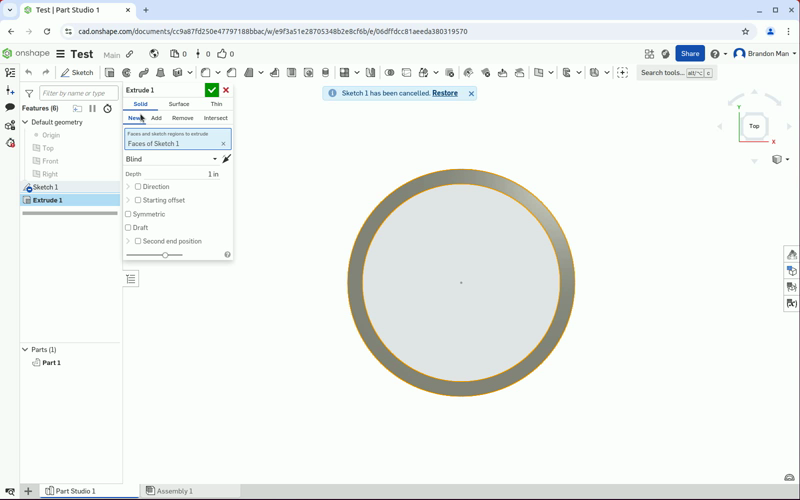
mouse_move(137, 120)
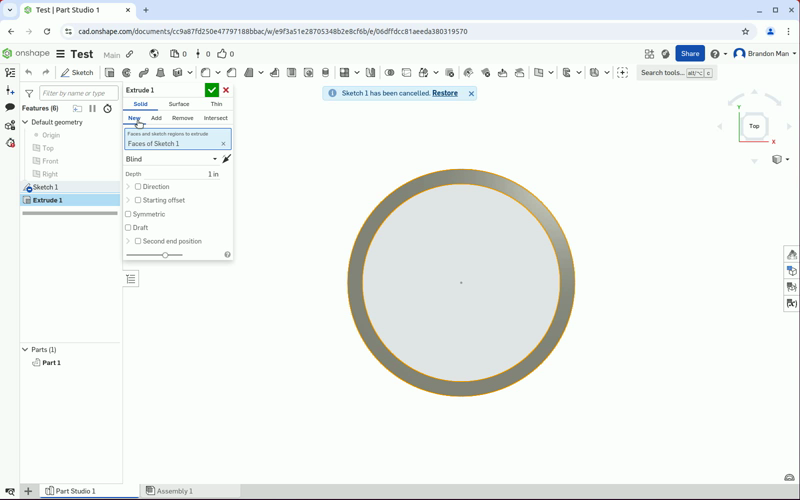
click(137, 120)
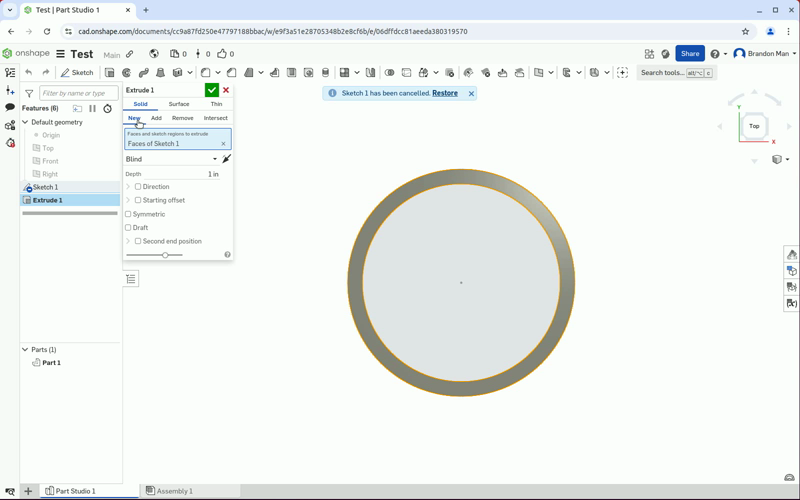
key(tab, 4)
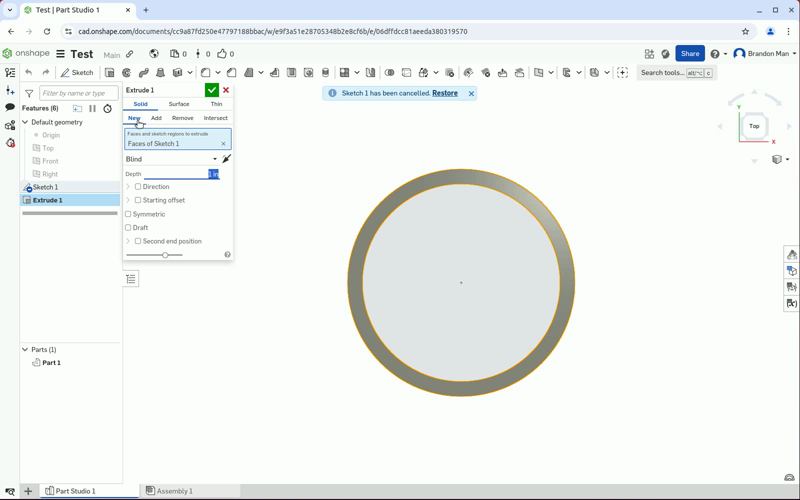
text(19.979)
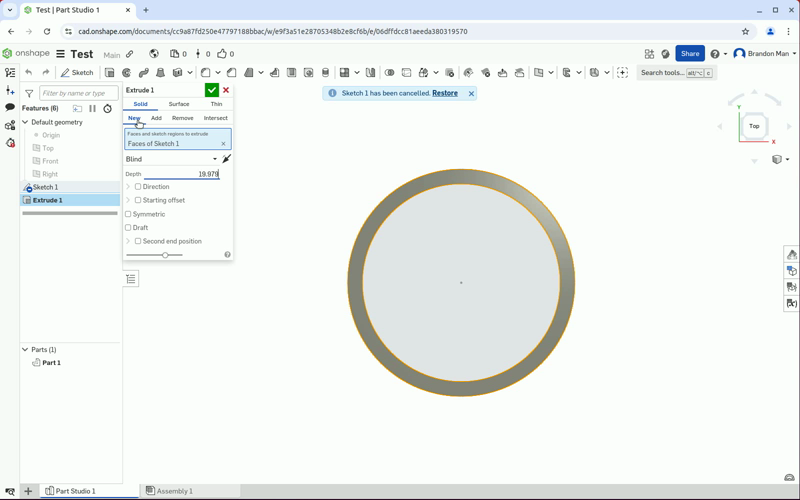
key(enter)
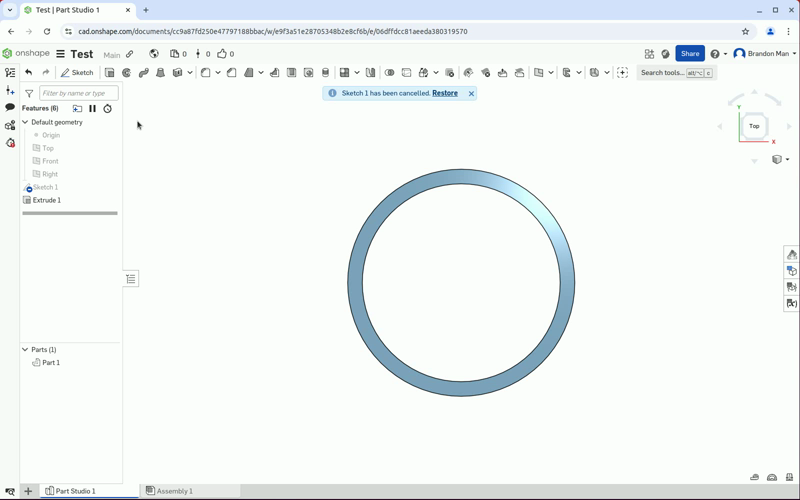
key(shift+h)
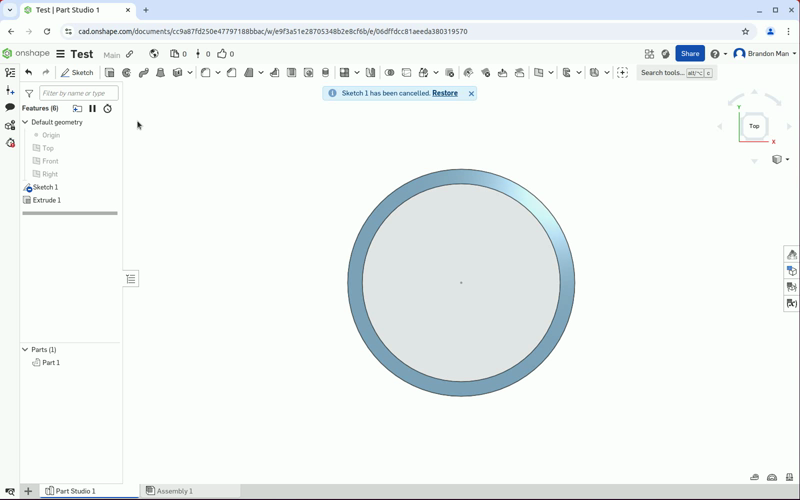
key(shift+h)
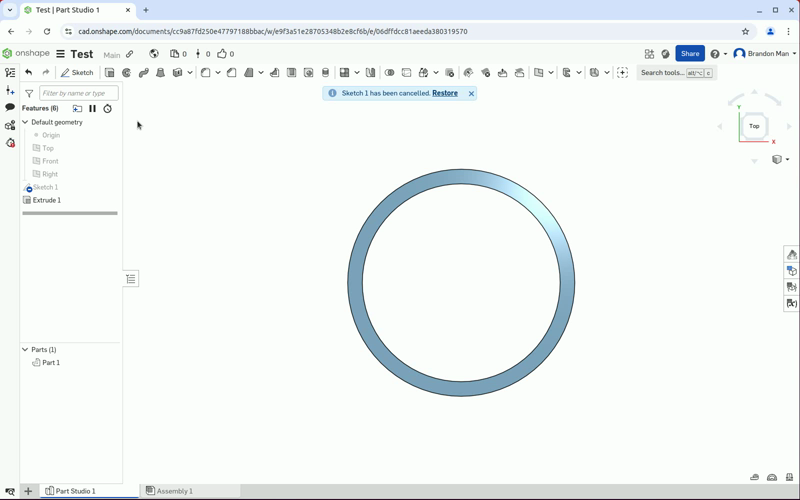
mouse_move(73, 189)
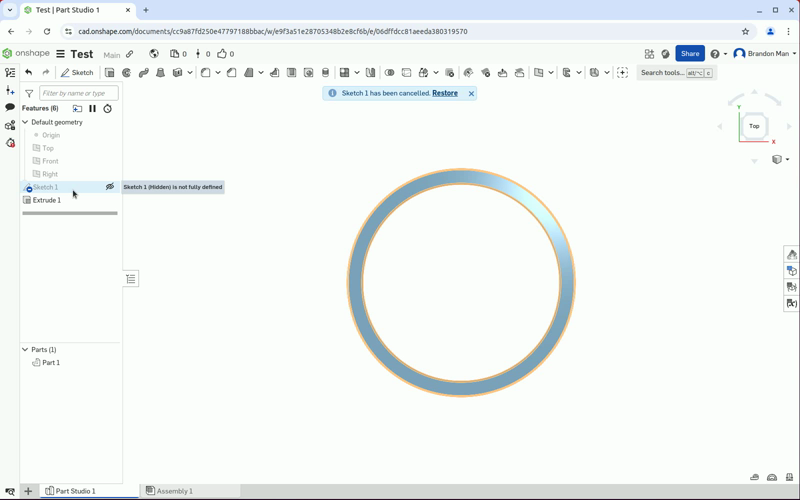
click(73, 189)
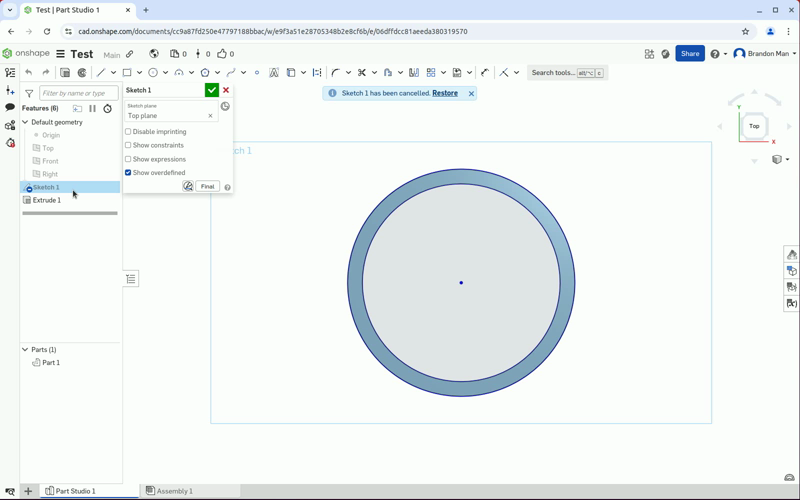
mouse_move(229, 92)
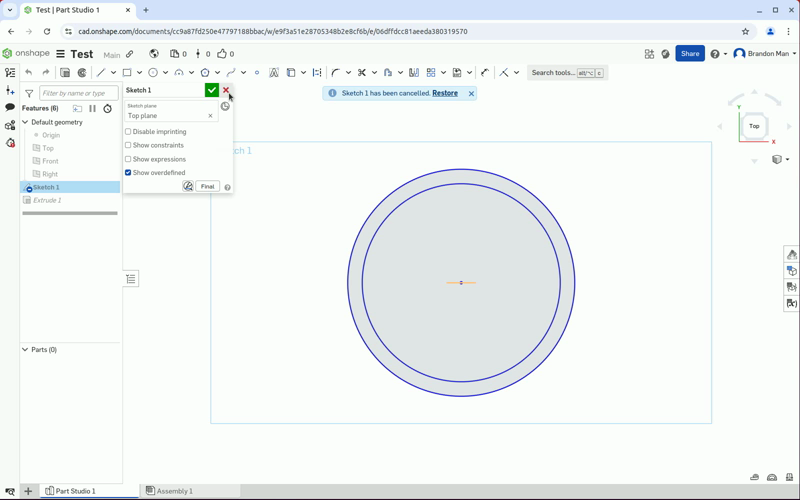
click(229, 92)
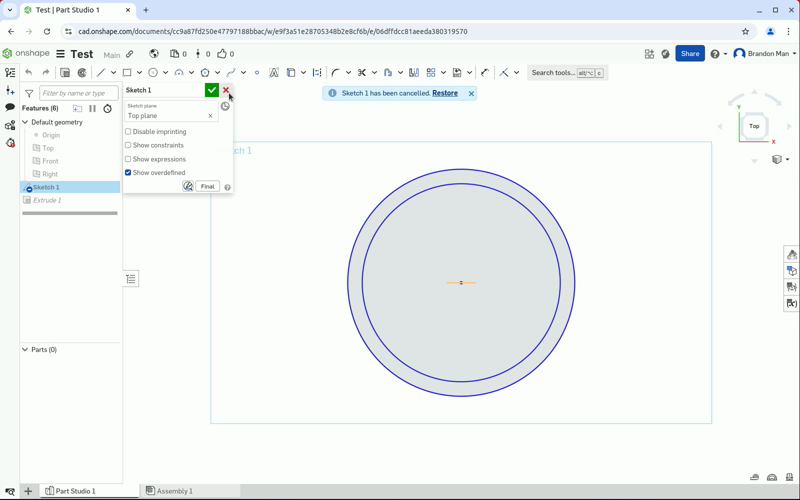
key(shift+s)
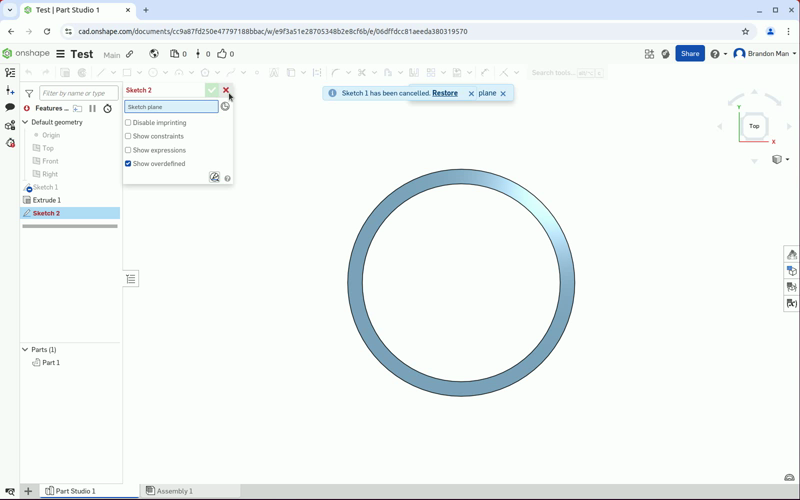
mouse_move(73, 150)
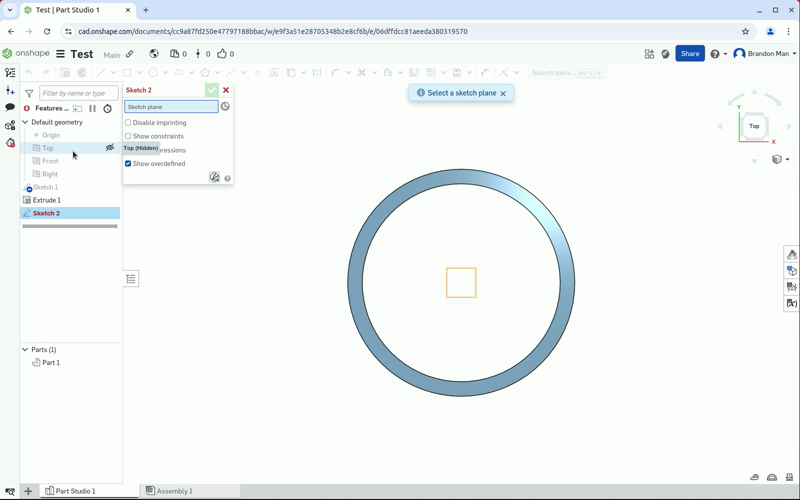
click(73, 150)
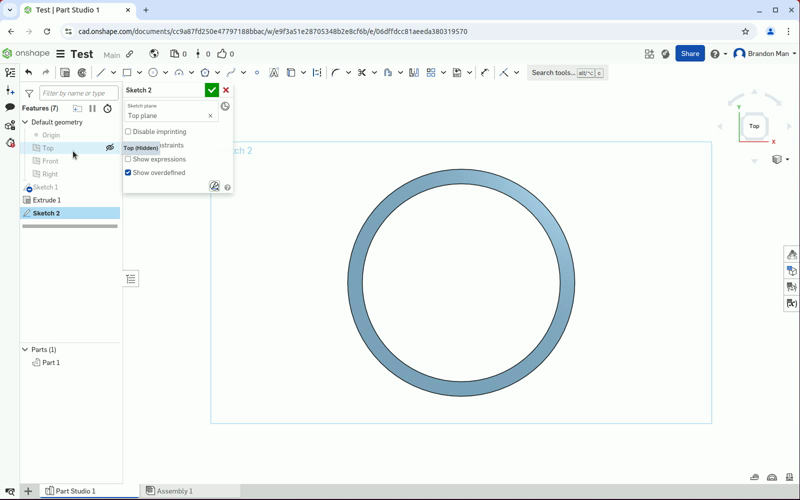
mouse_move(73, 352)
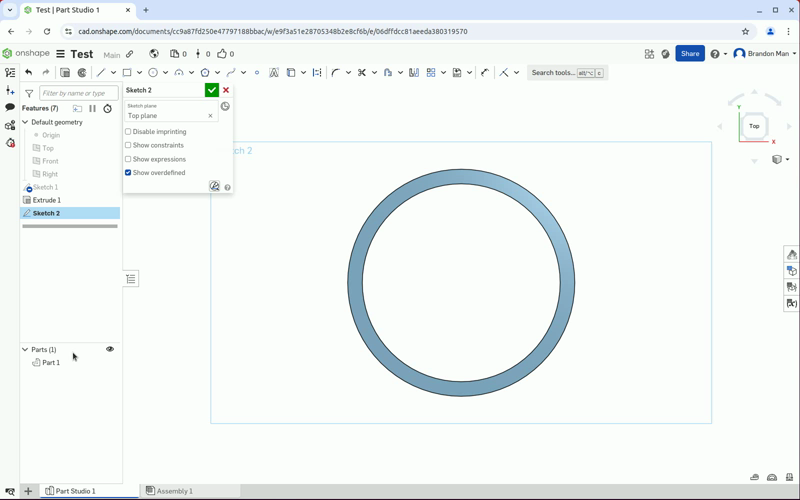
key(y)
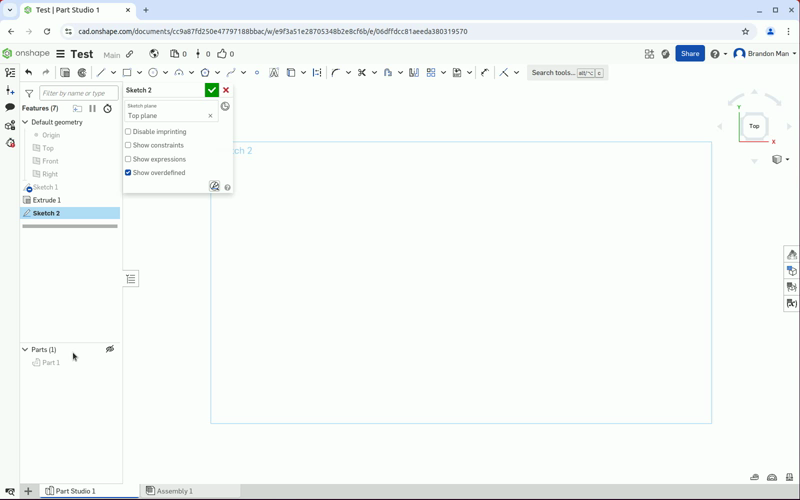
key(c)
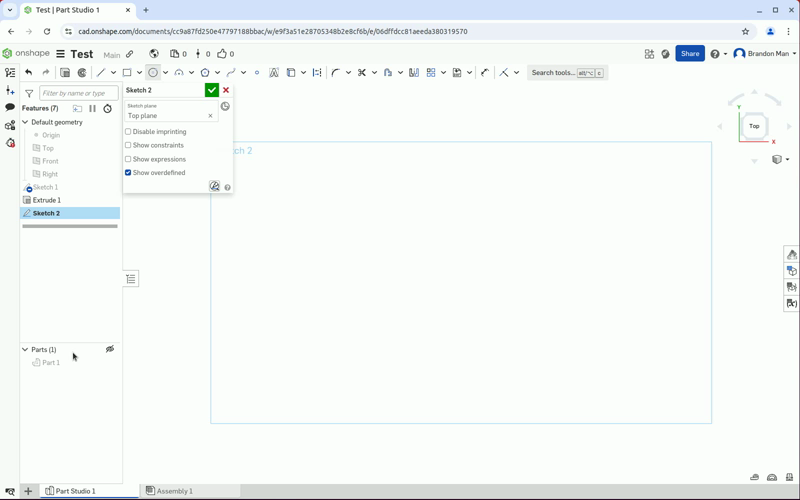
key_down(shift)
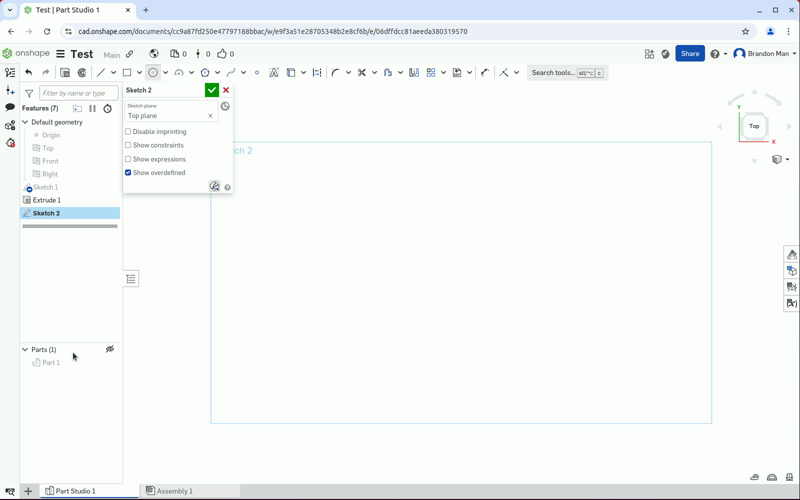
mouse_move(460, 282)
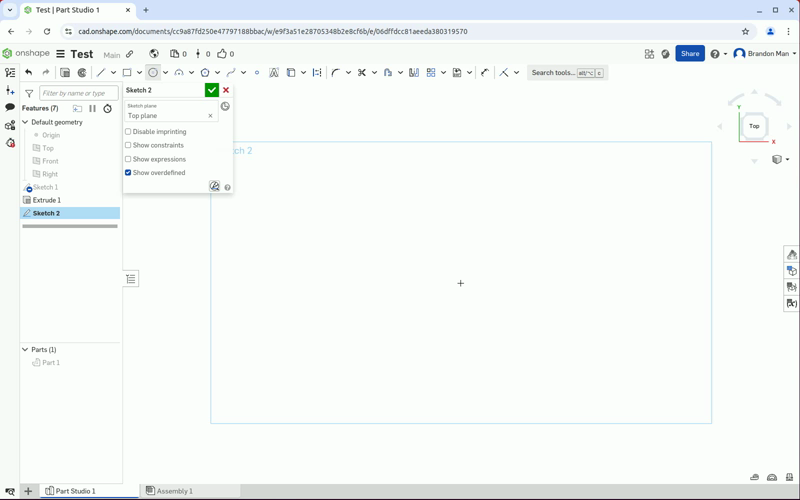
click(460, 282)
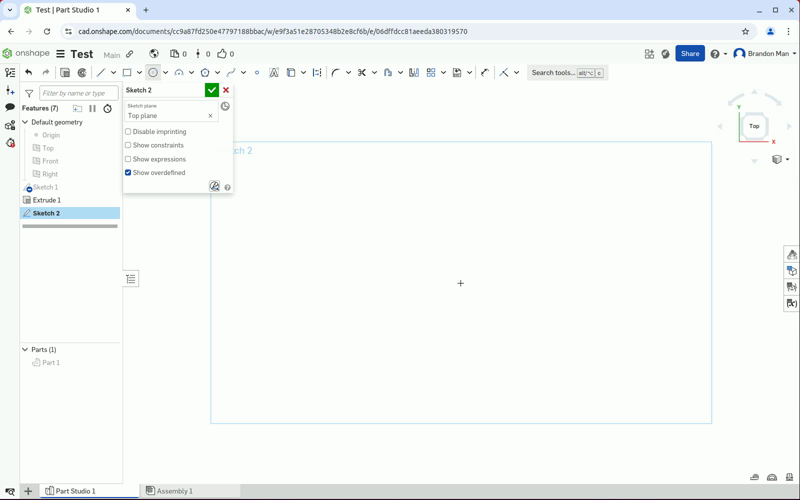
key_up(shift)
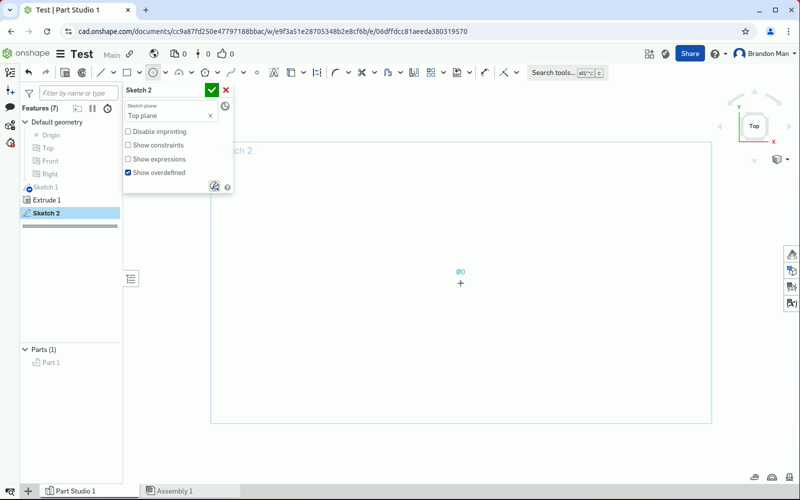
mouse_move(561, 282)
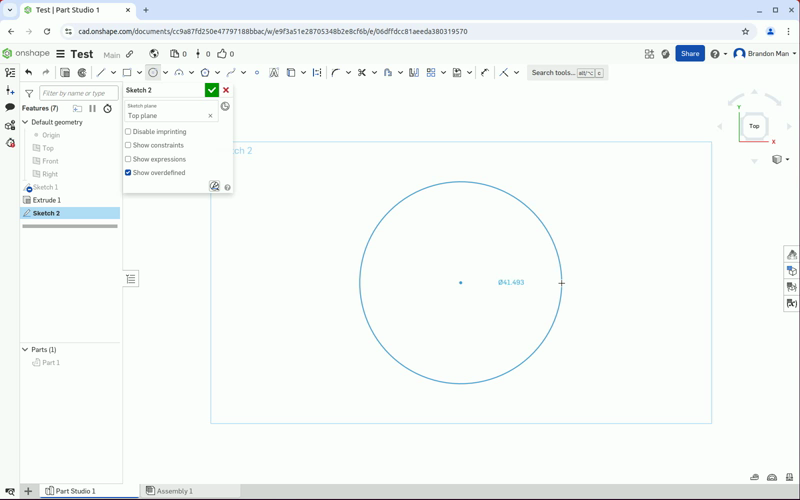
click(561, 282)
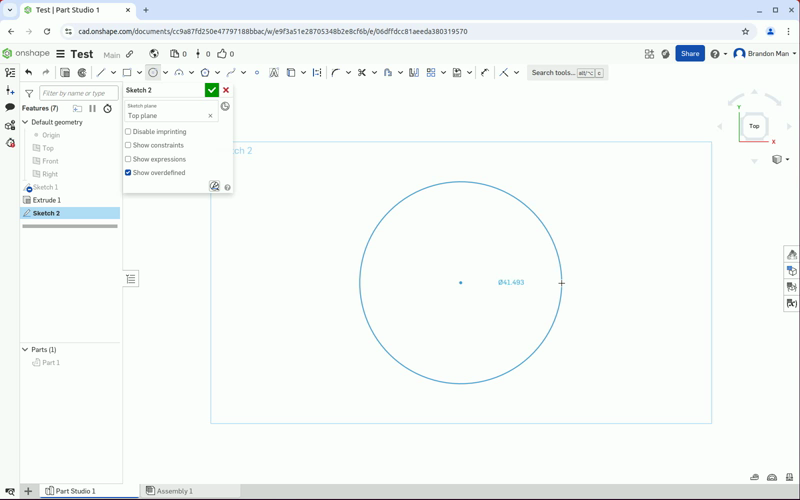
key(esc)
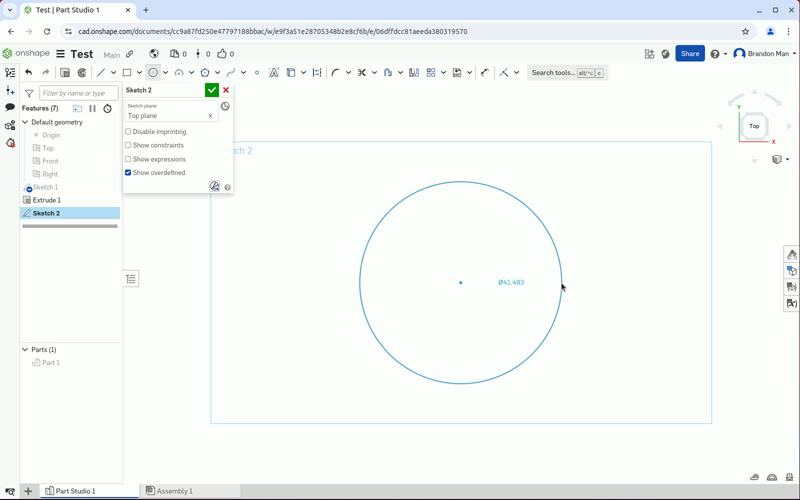
mouse_move(455, 288)
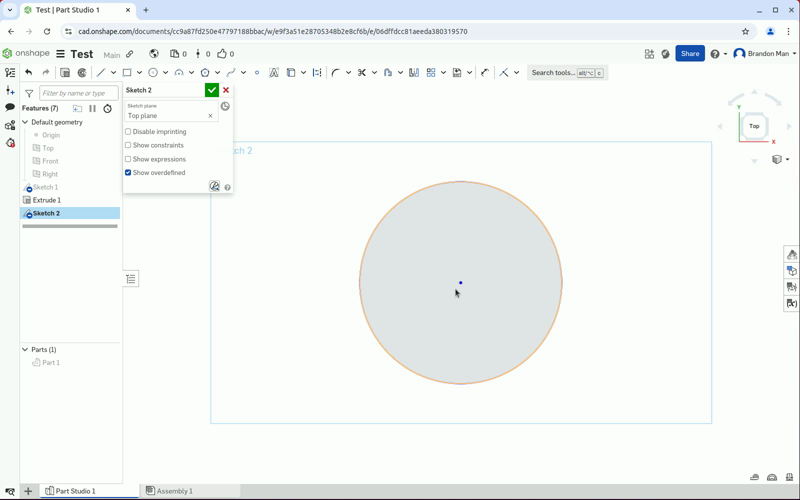
click(455, 288)
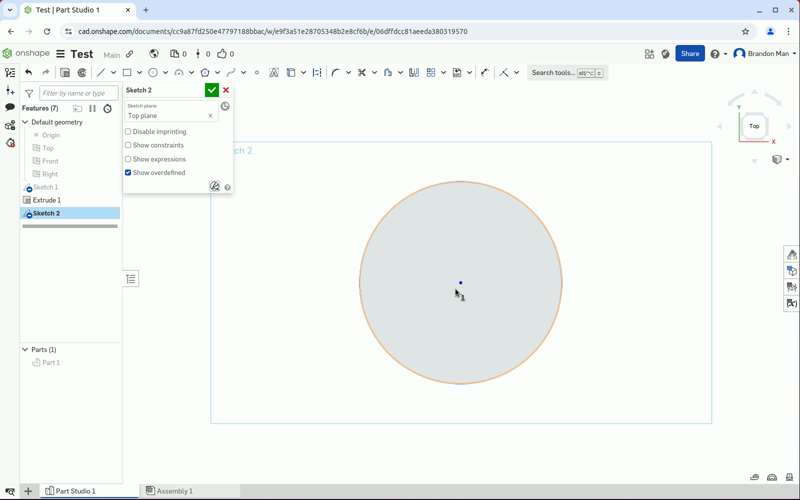
mouse_move(73, 352)
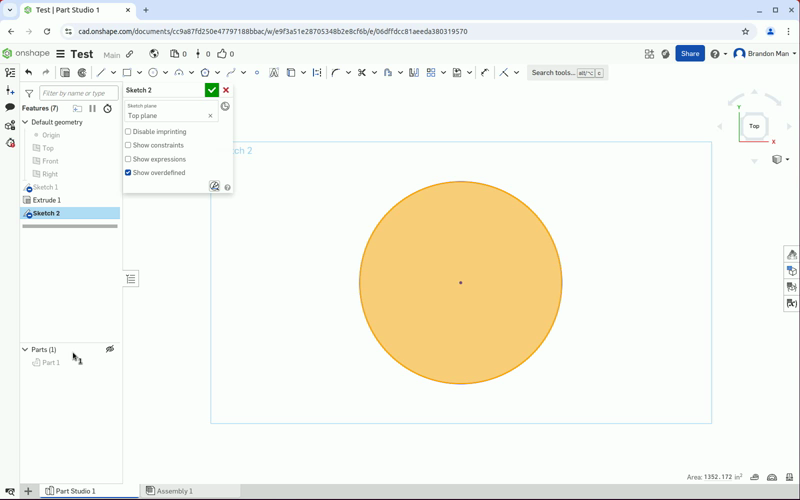
key(shift+y)
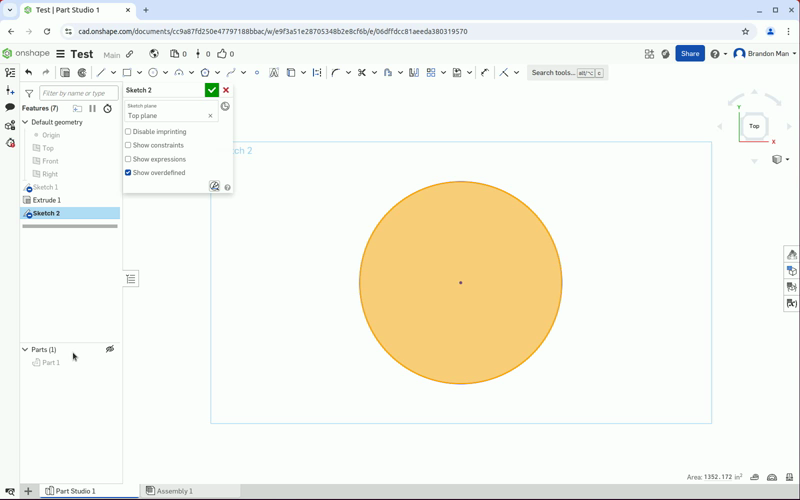
key(shift+e)
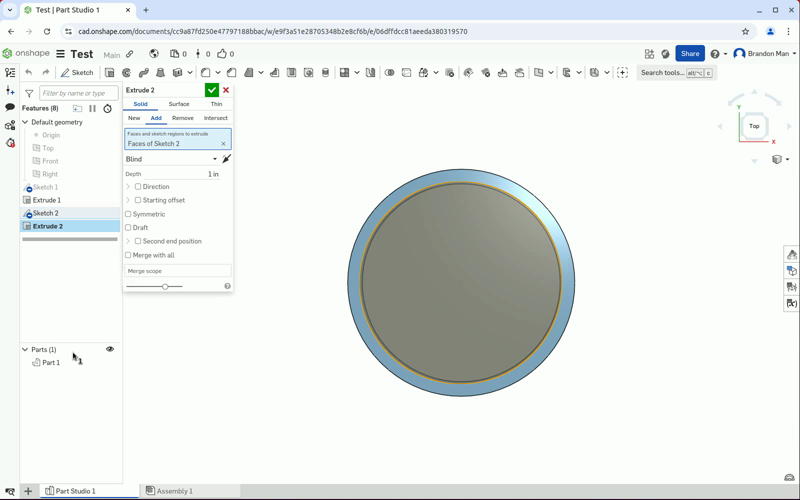
mouse_move(143, 106)
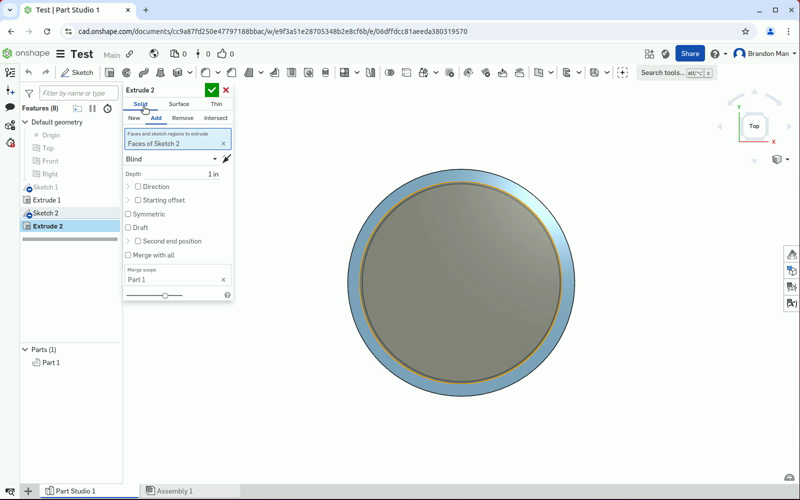
click(143, 106)
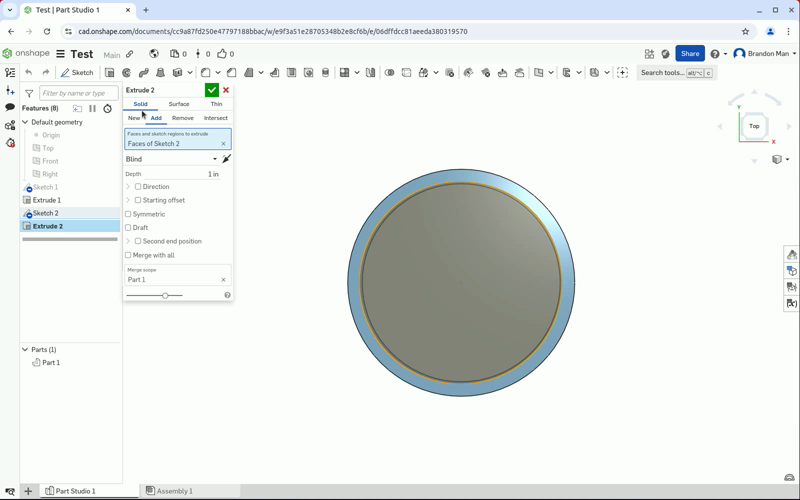
mouse_move(137, 120)
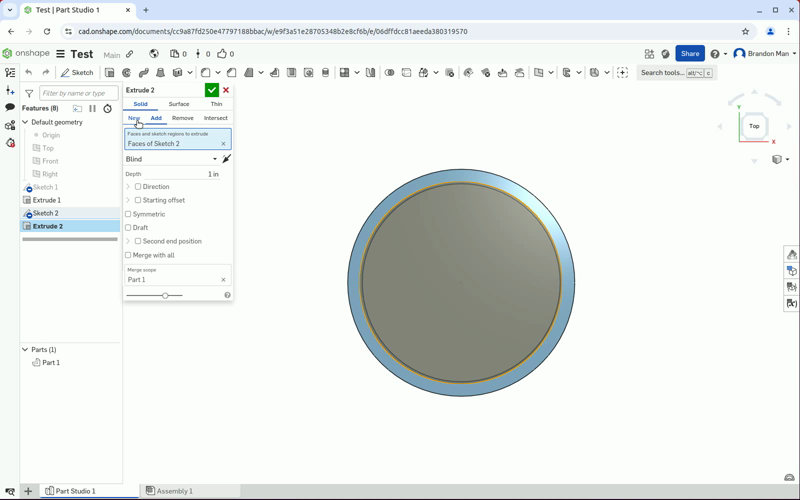
click(137, 120)
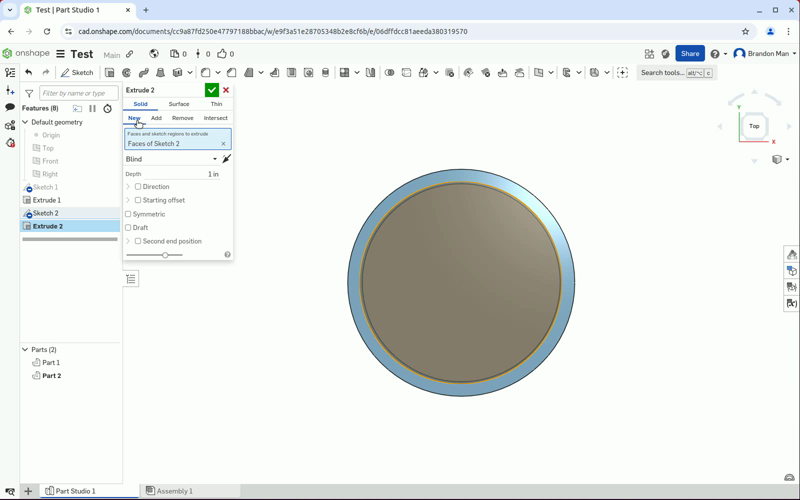
key(tab, 4)
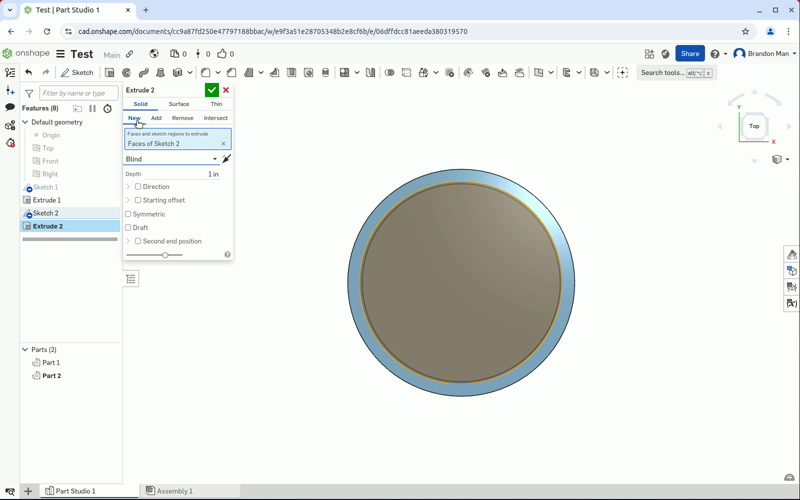
text(3.129)
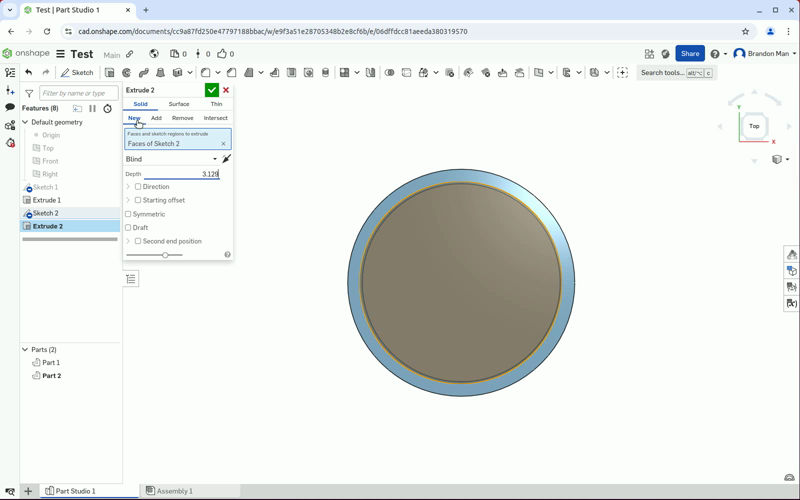
key(enter)
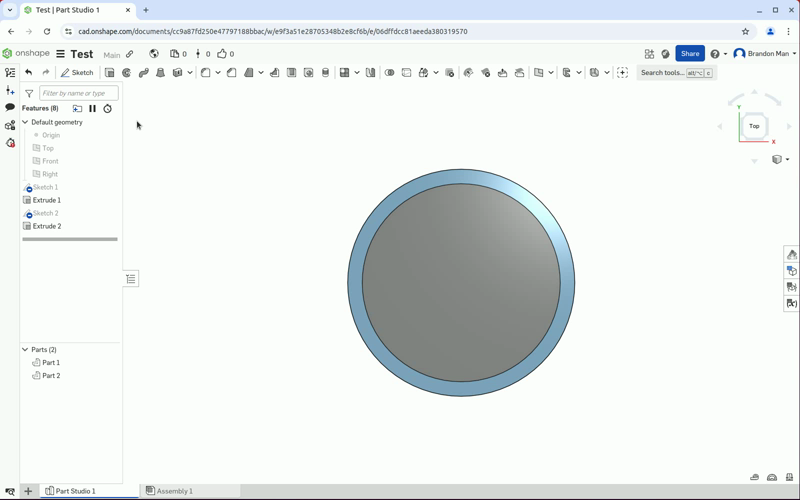
key(shift+h)
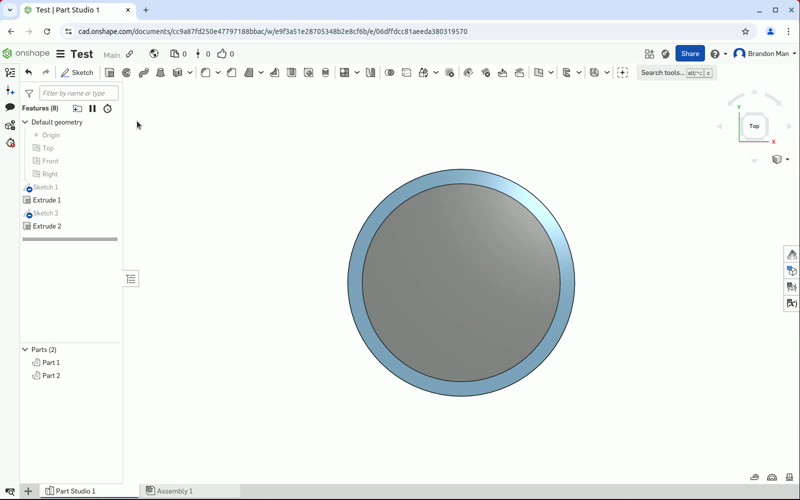
key(shift+h)
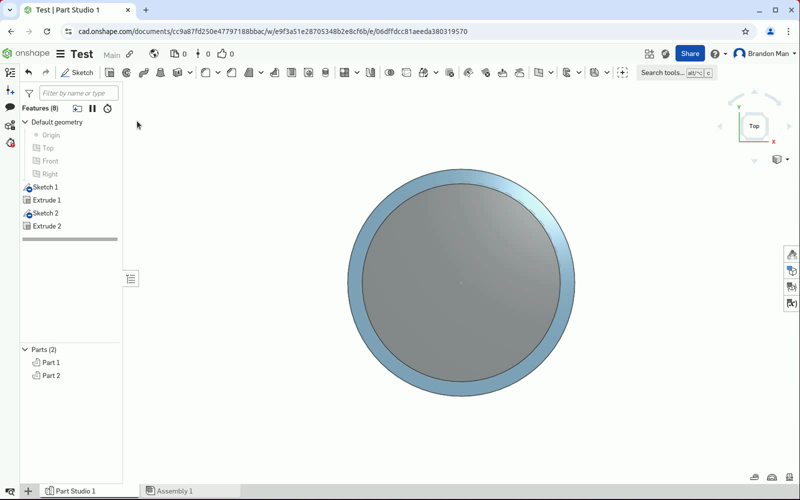
key(shift+7)
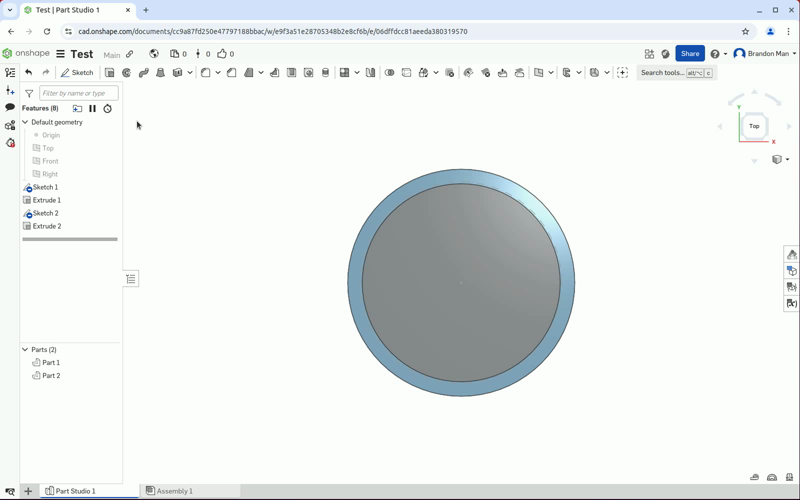
key(up, 3)
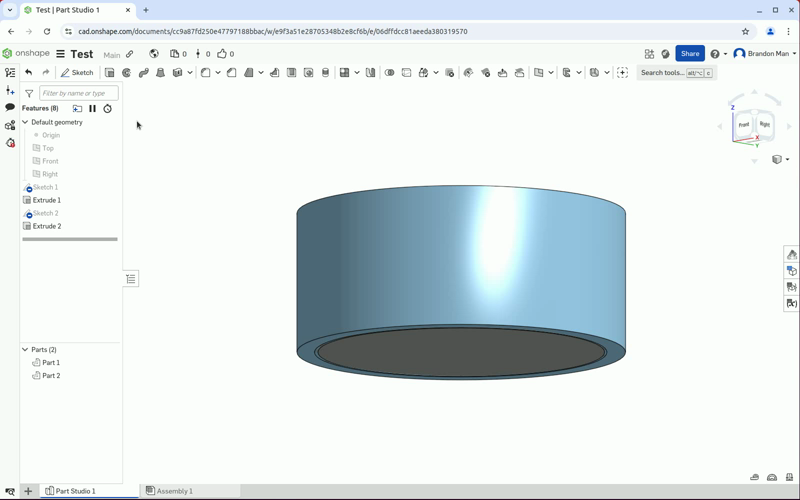
key(left, 3)
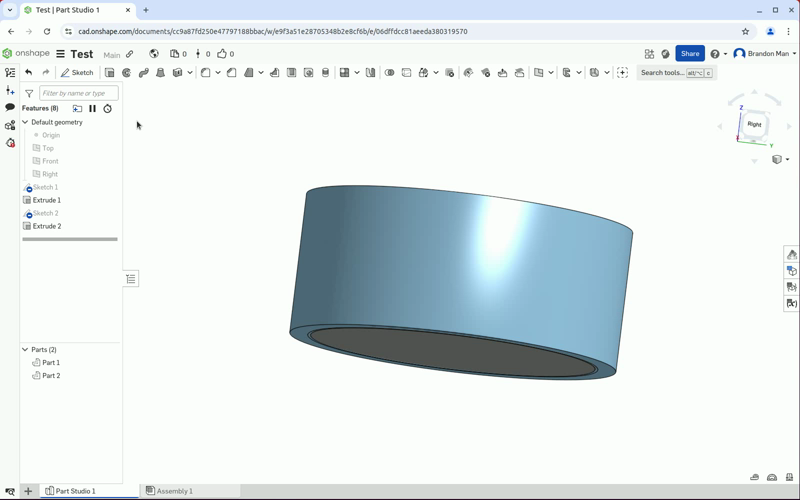
key(right, 3)
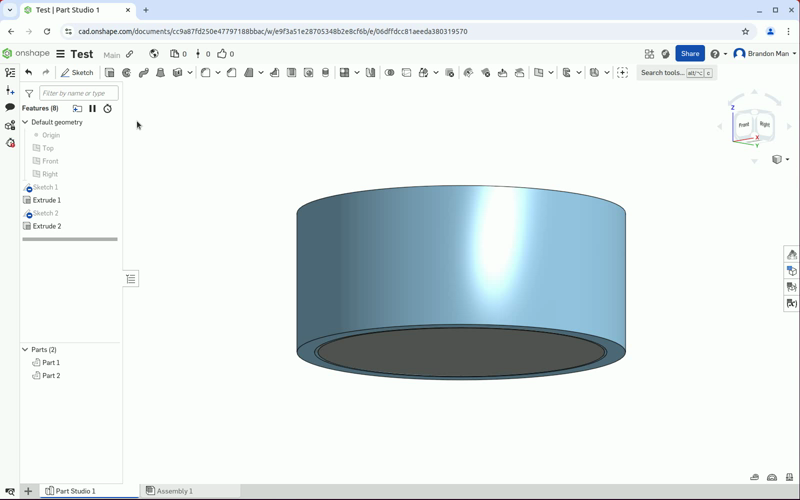
key(down, 3)
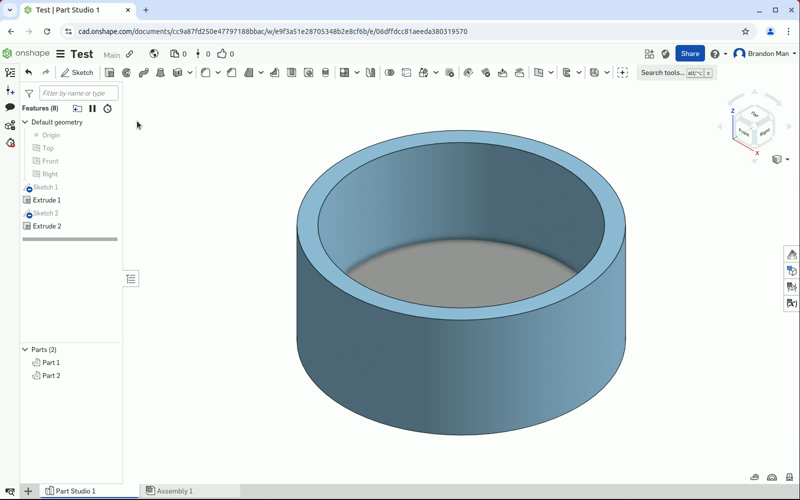
mouse_move(73, 189)
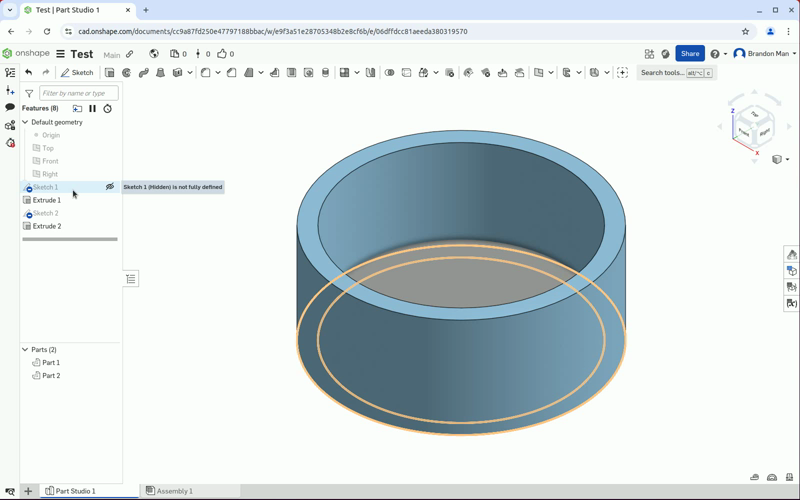
click(73, 189)